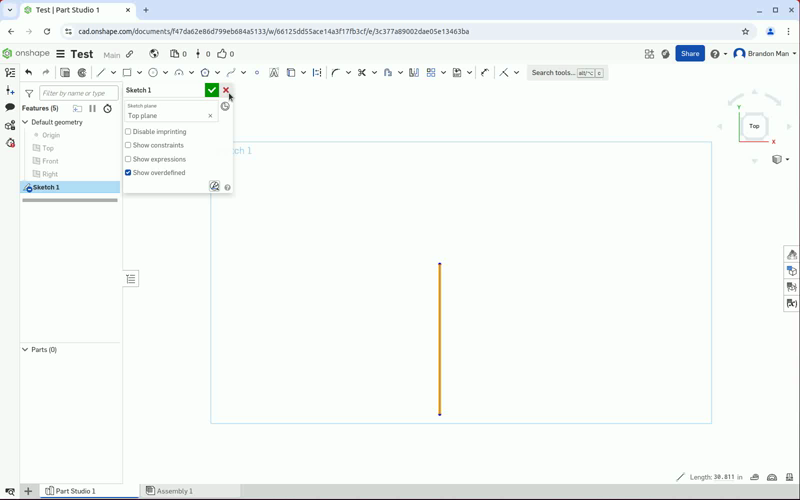
key(shift+h)
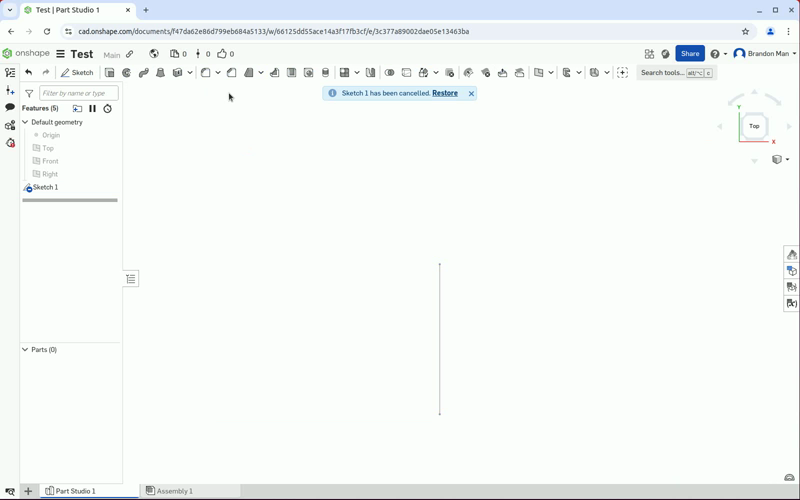
key(shift+s)
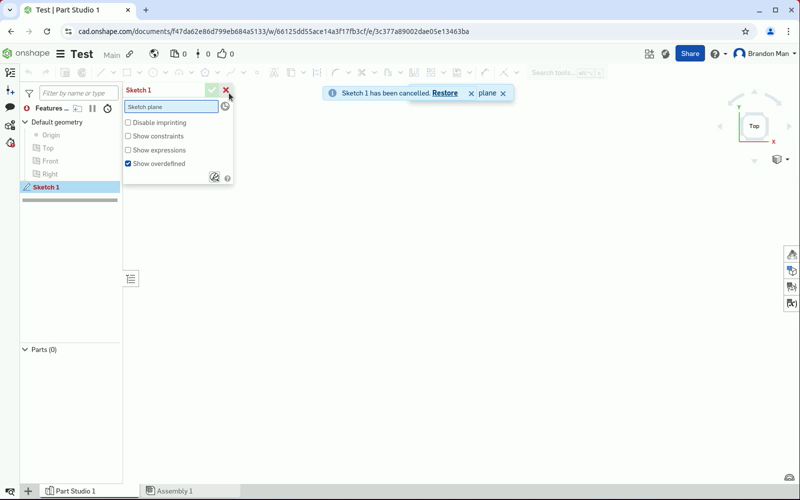
mouse_move(73, 150)
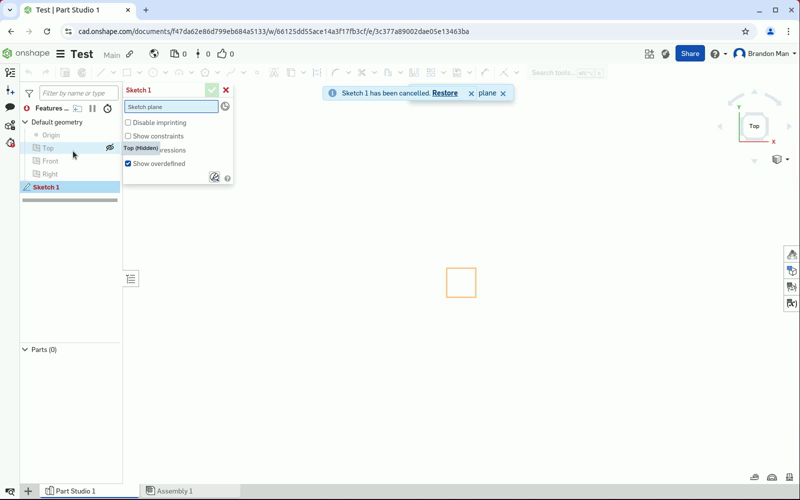
click(73, 150)
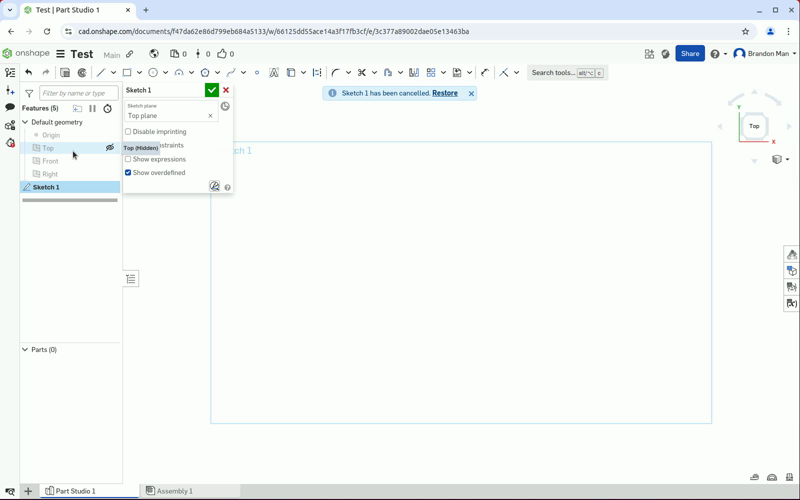
mouse_move(73, 352)
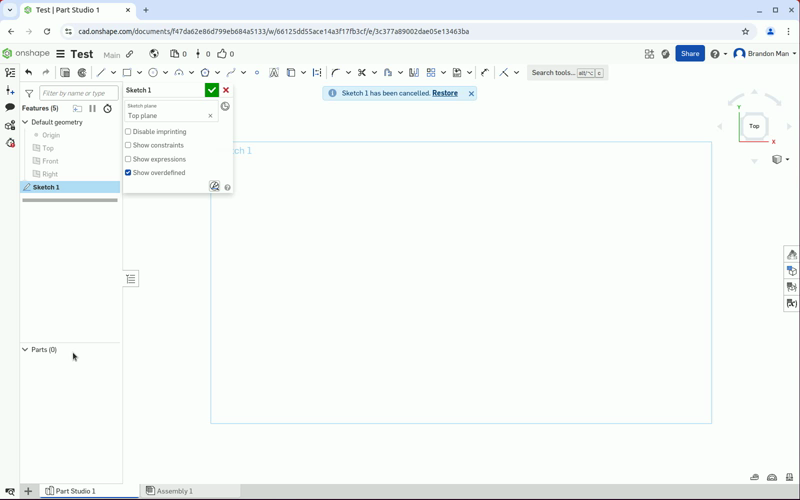
key(y)
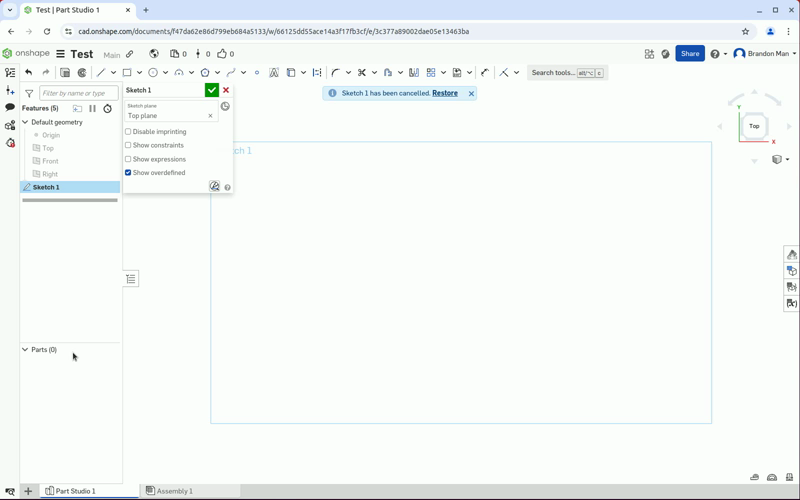
key(c)
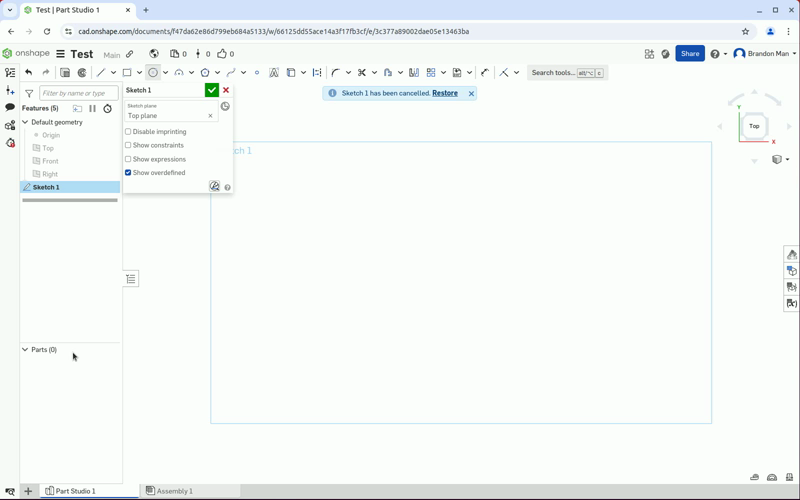
key_down(shift)
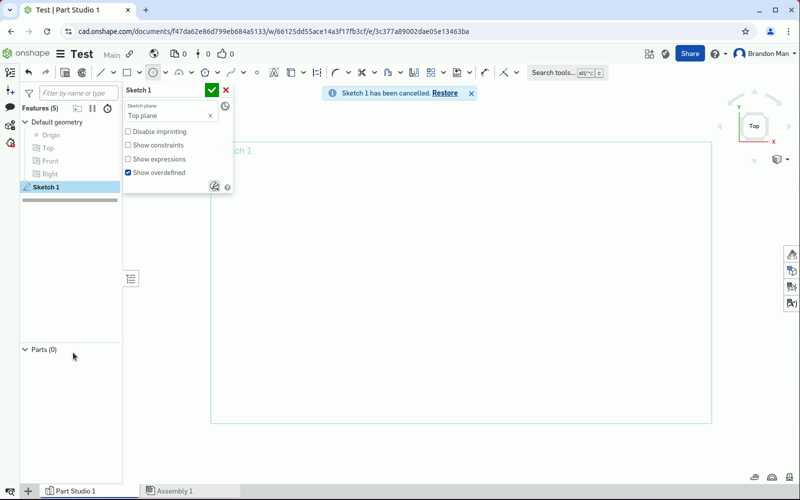
mouse_move(461, 282)
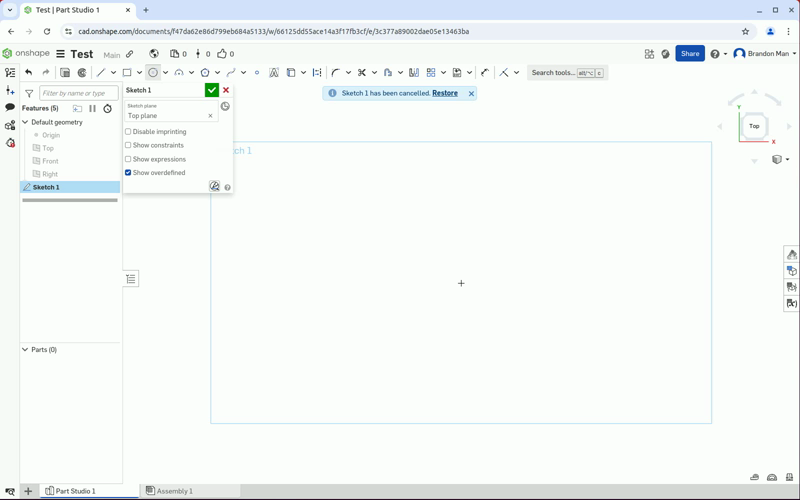
click(461, 282)
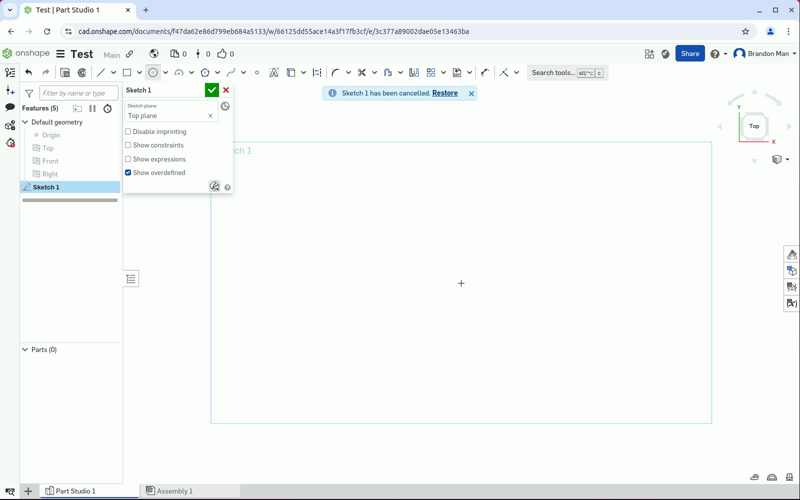
key_up(shift)
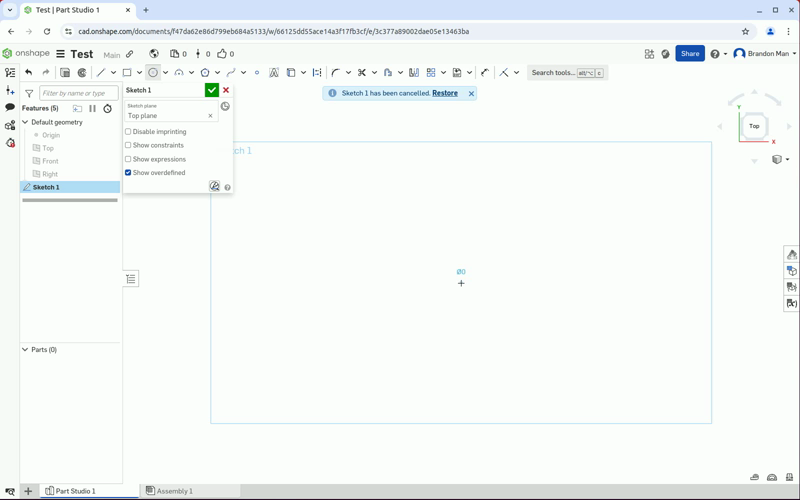
mouse_move(537, 282)
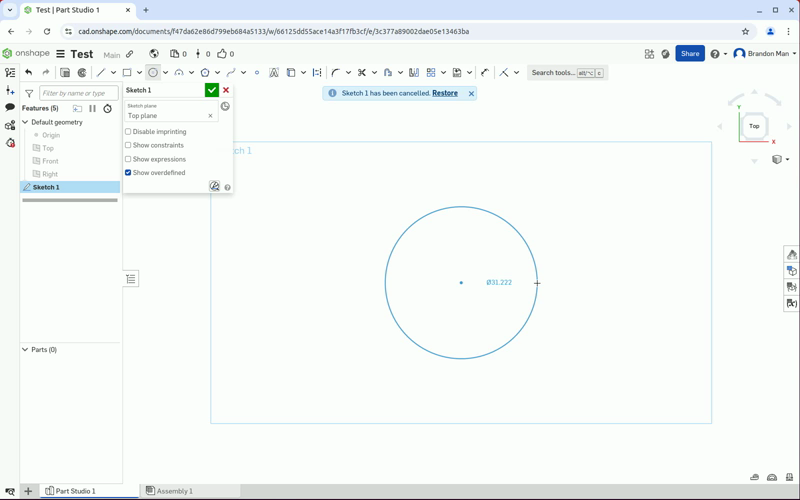
click(537, 282)
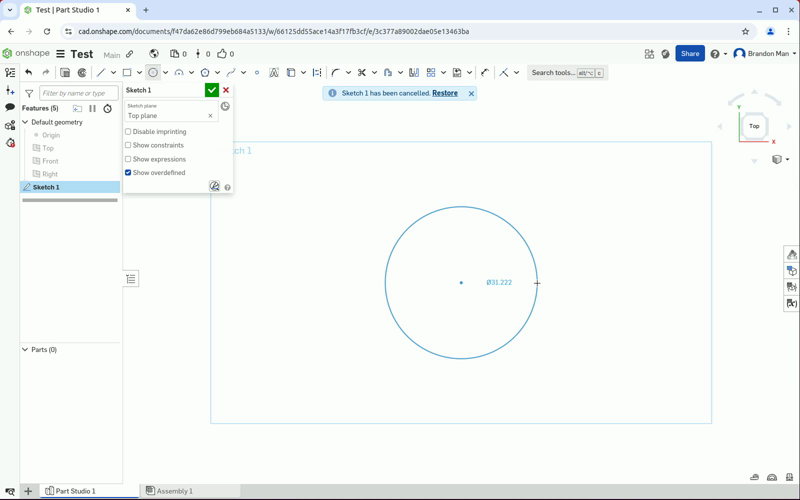
key(esc)
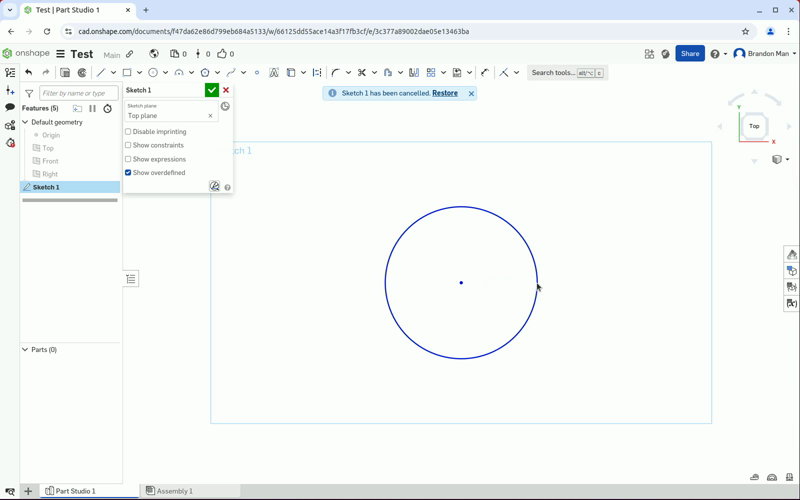
mouse_move(477, 251)
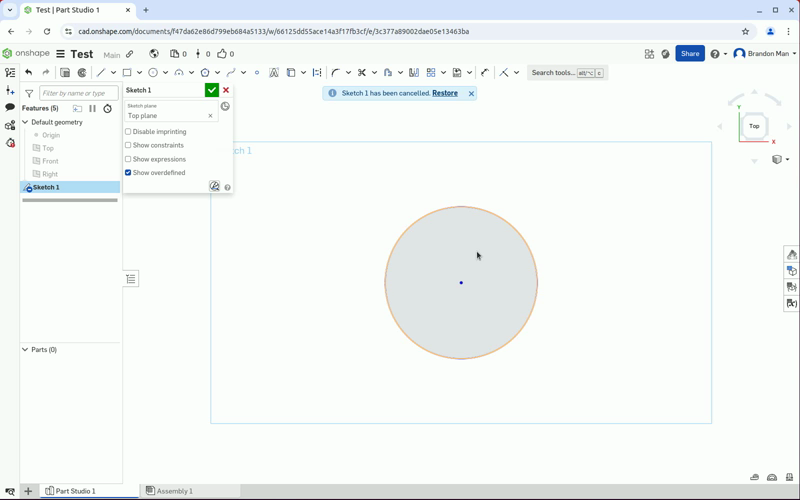
click(477, 251)
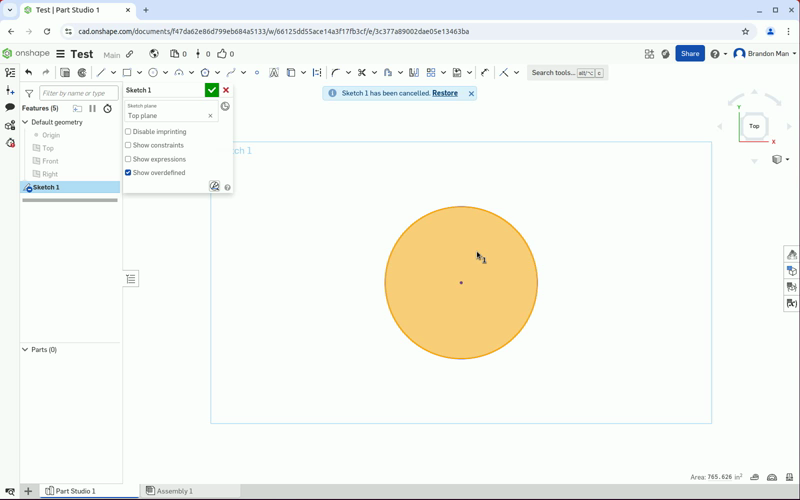
mouse_move(73, 352)
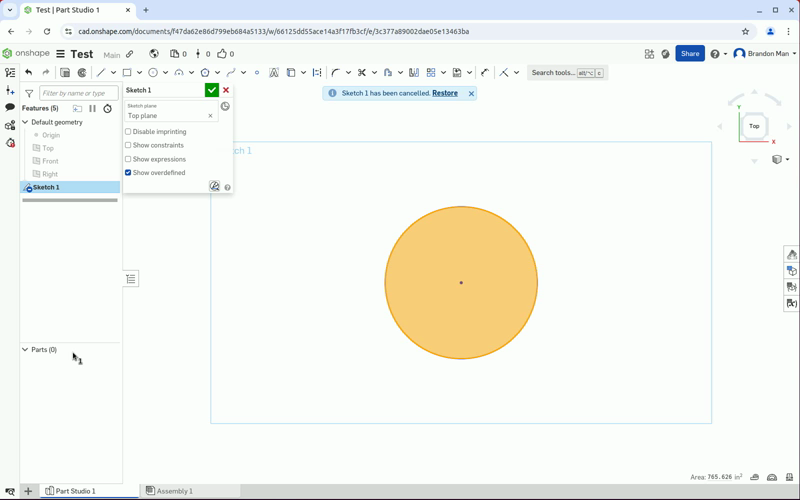
key(shift+y)
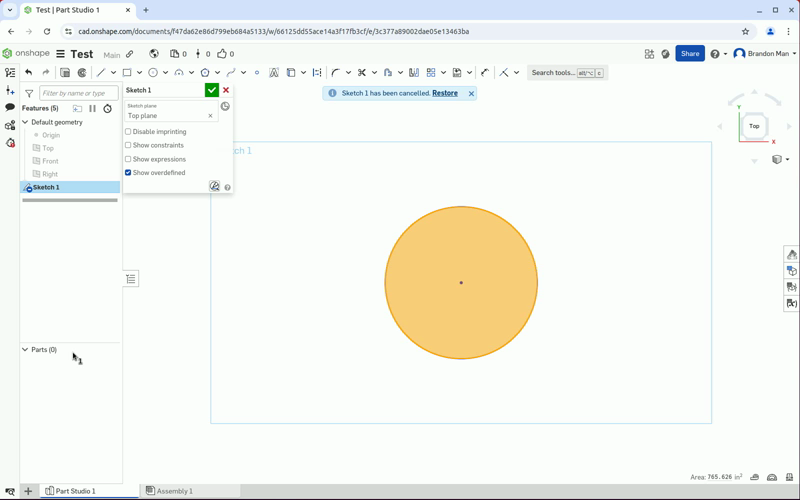
key(shift+e)
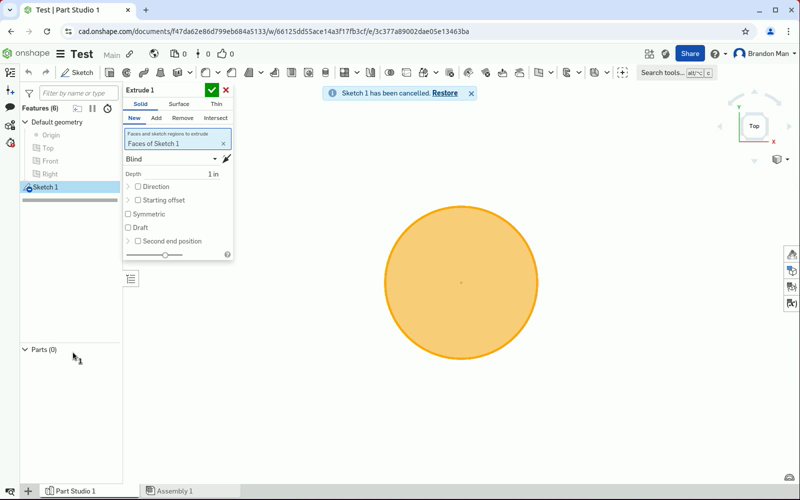
mouse_move(143, 106)
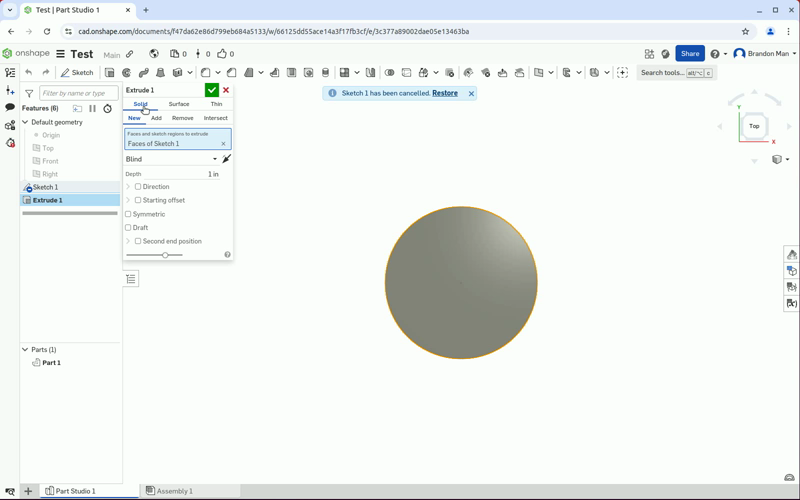
click(143, 106)
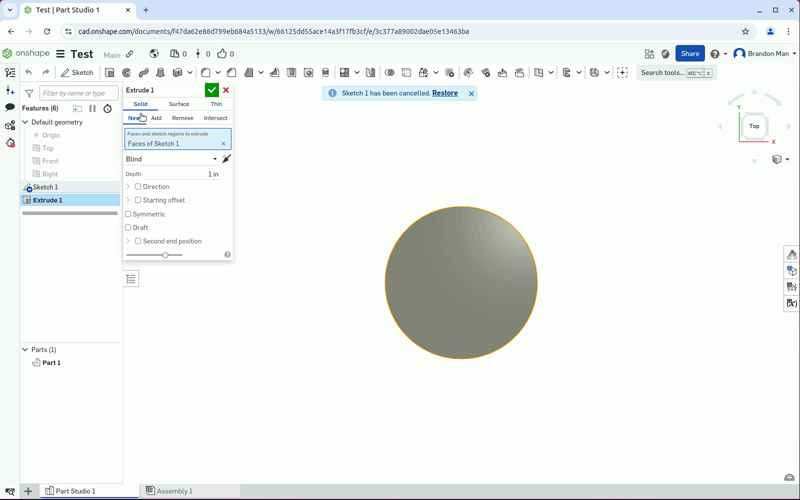
mouse_move(137, 120)
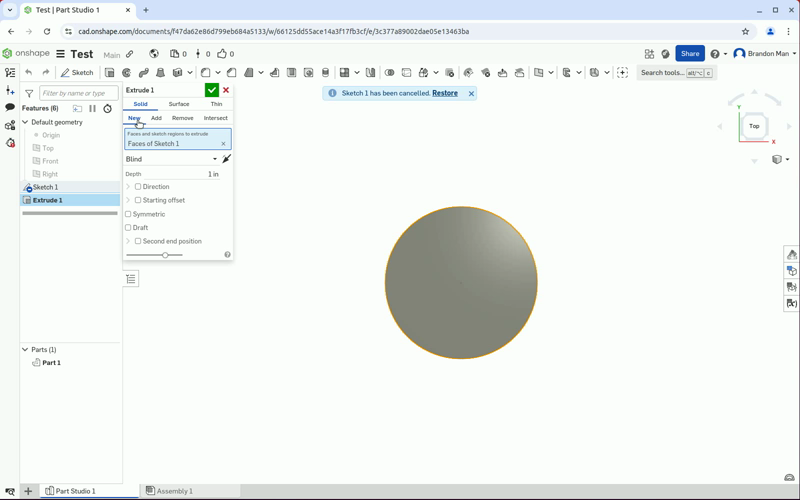
click(137, 120)
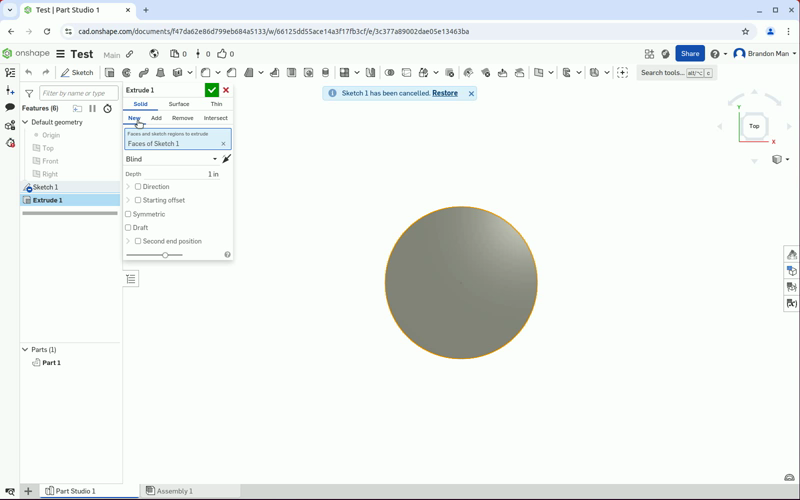
key(tab, 4)
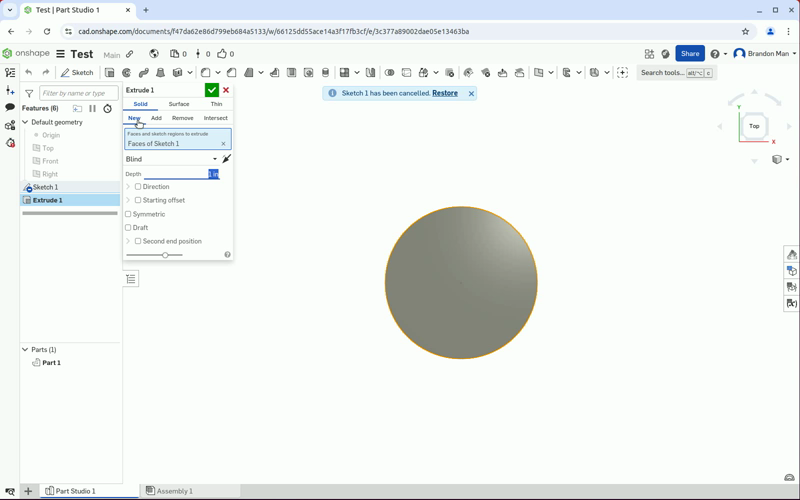
text(23.108)
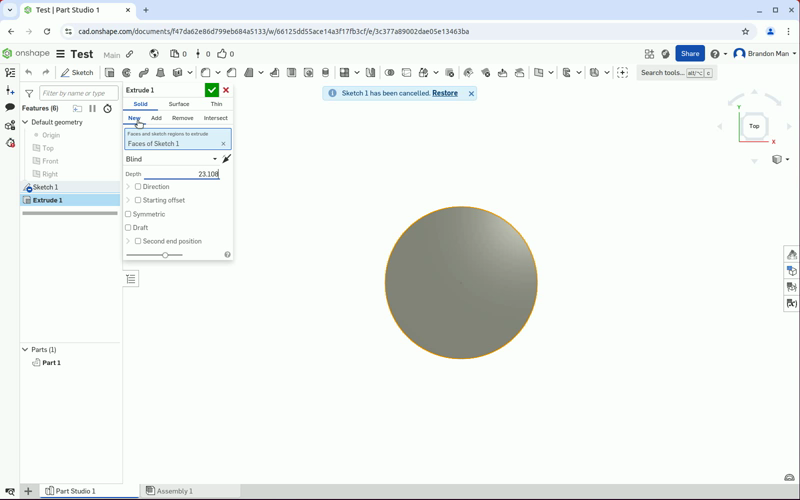
key(enter)
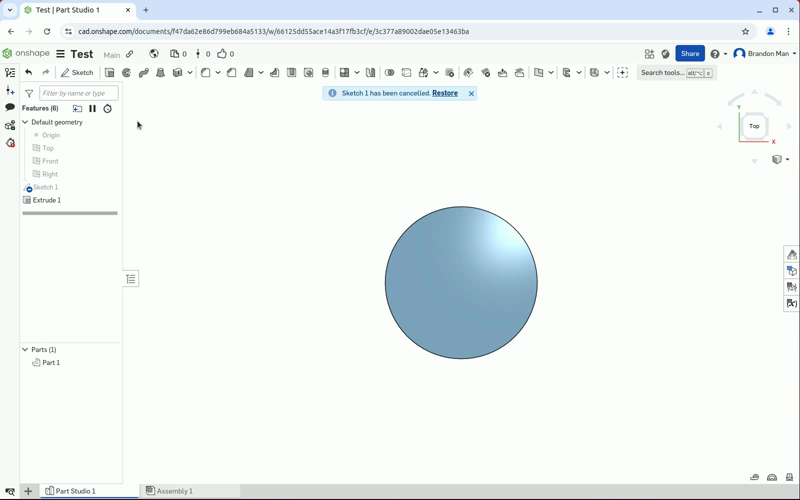
key(shift+h)
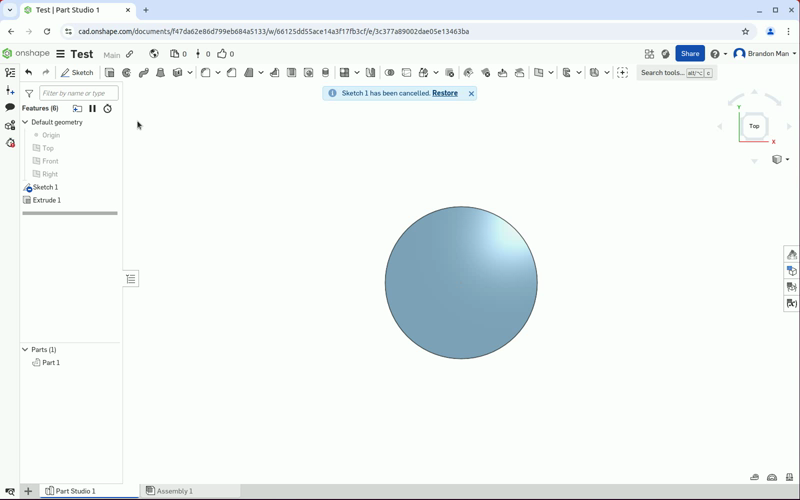
key(shift+h)
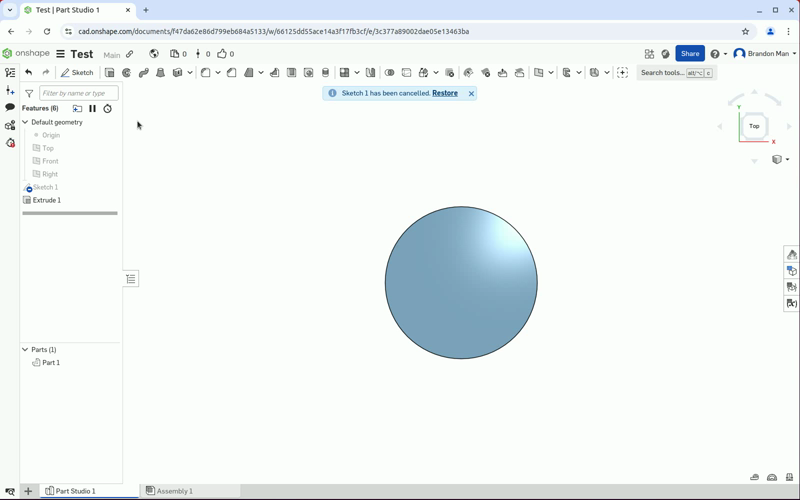
mouse_move(73, 189)
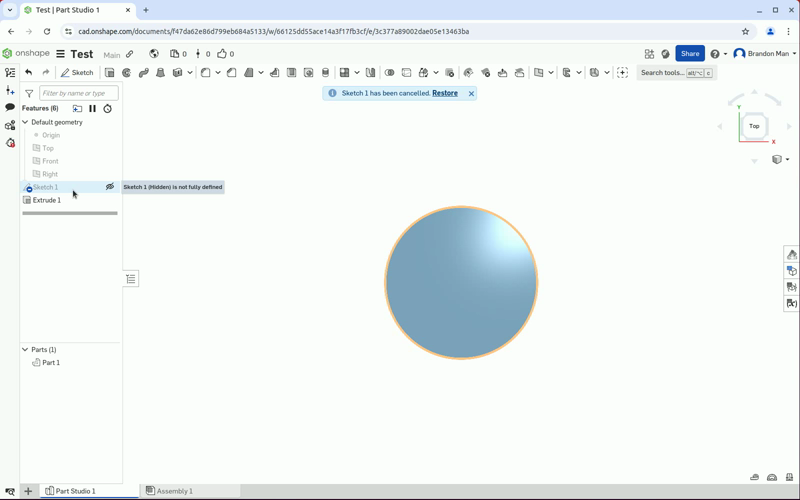
click(73, 189)
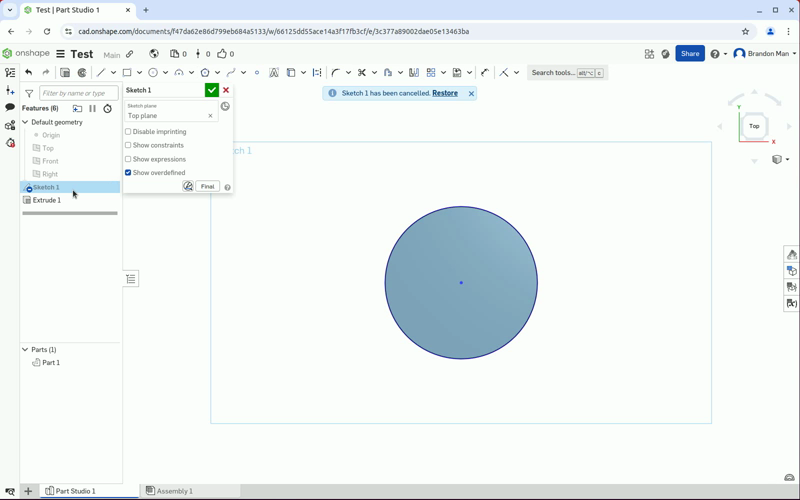
mouse_move(229, 92)
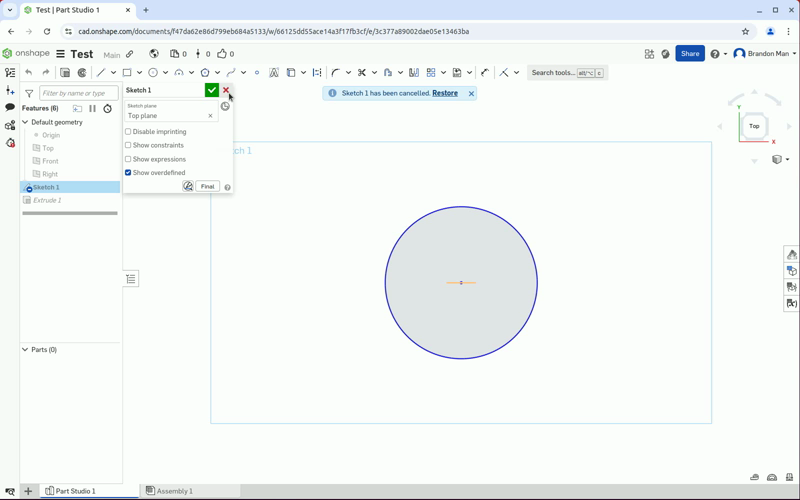
click(229, 92)
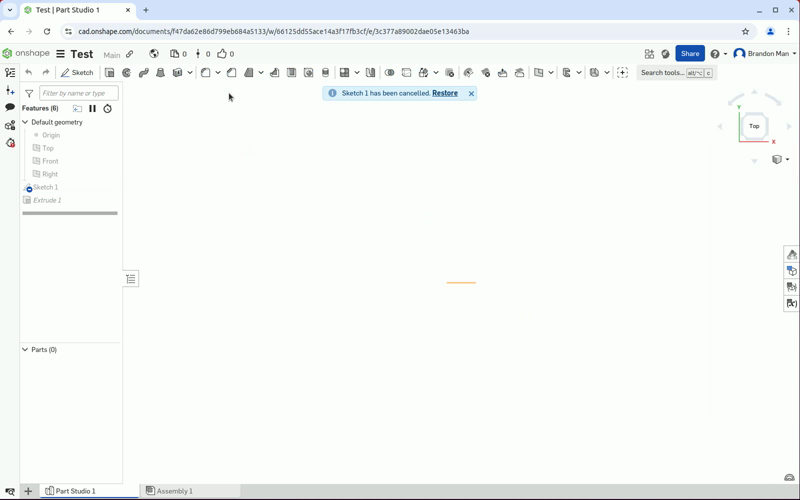
mouse_move(541, 75)
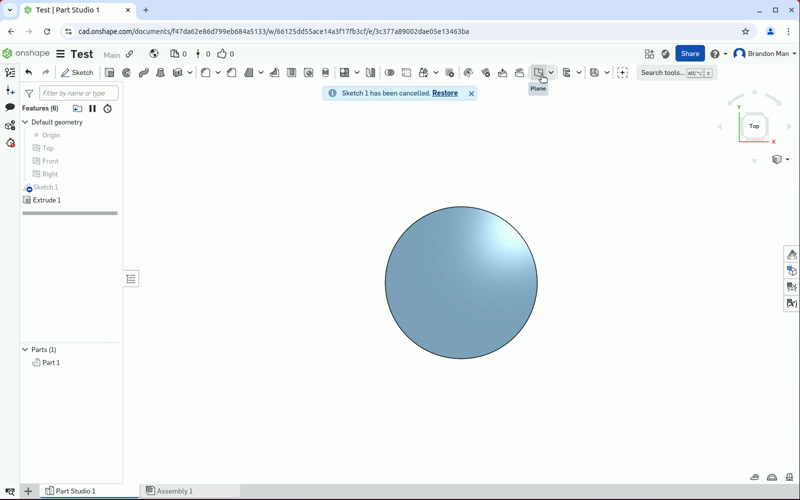
click(541, 75)
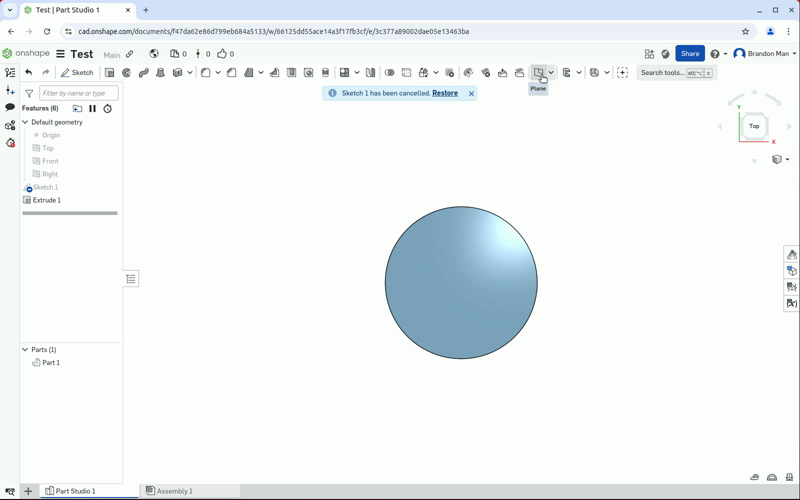
mouse_move(73, 150)
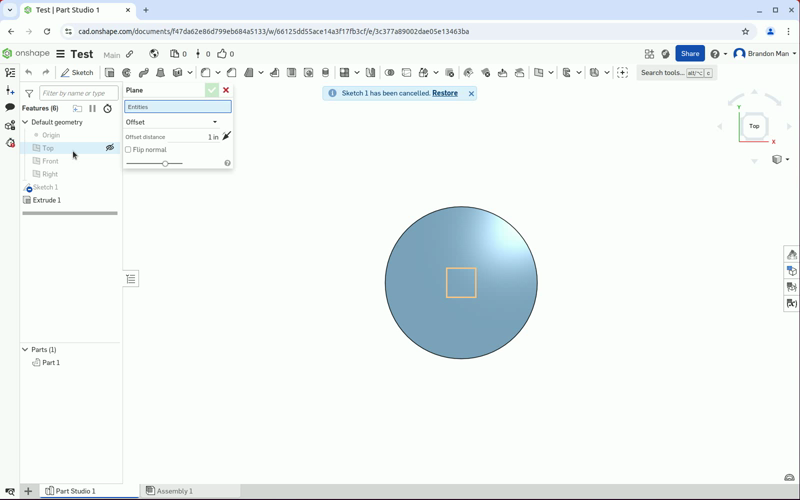
click(73, 150)
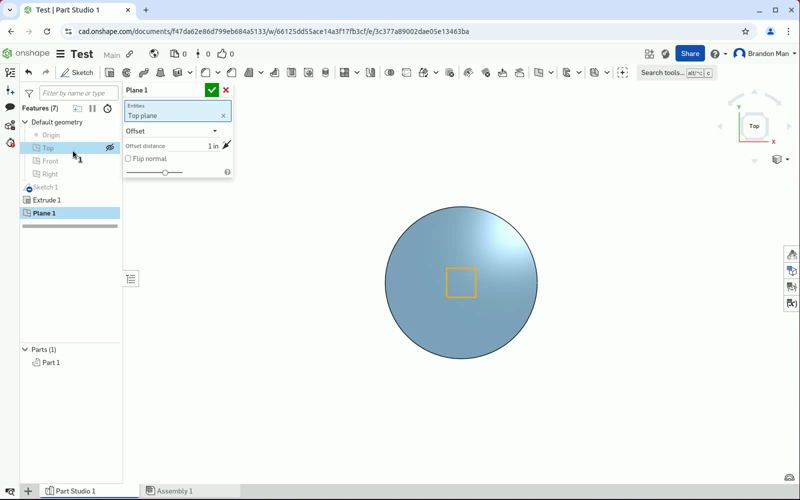
key(tab, 2)
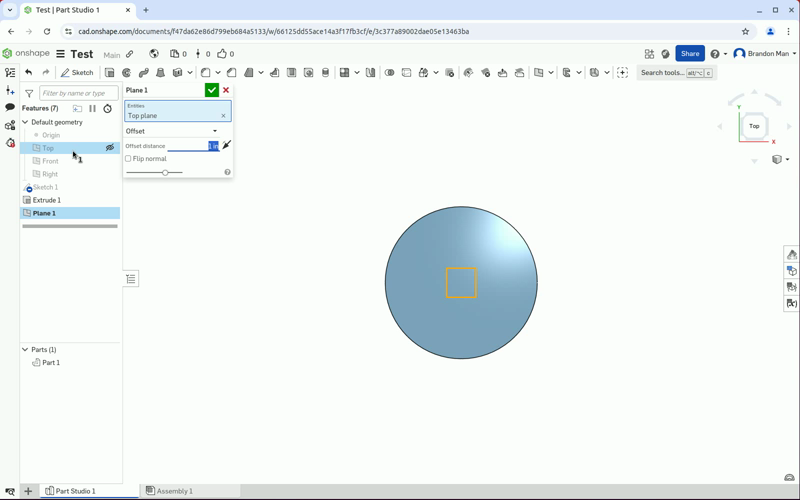
text(23.108)
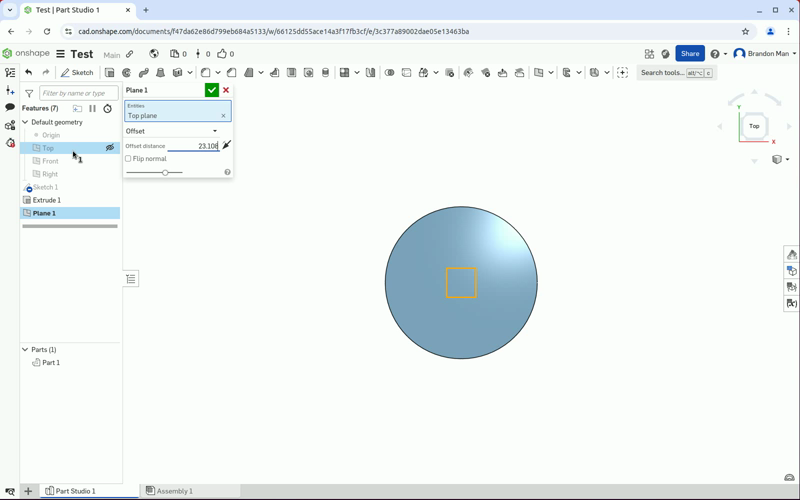
key(enter, 2)
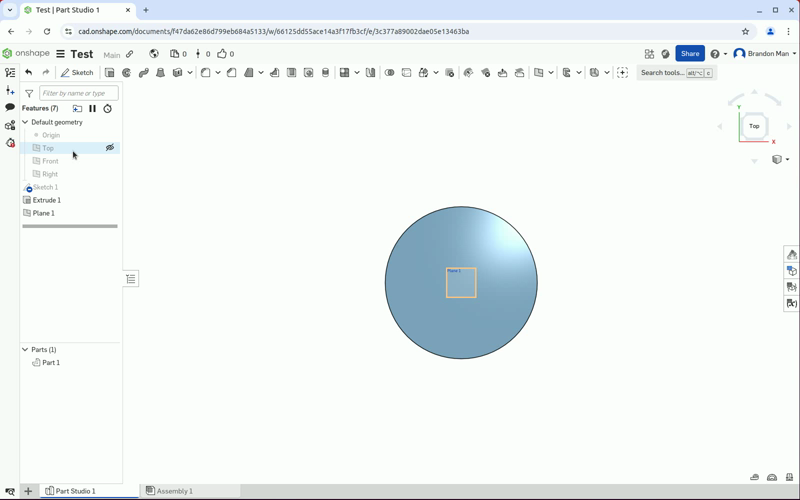
key(shift+s)
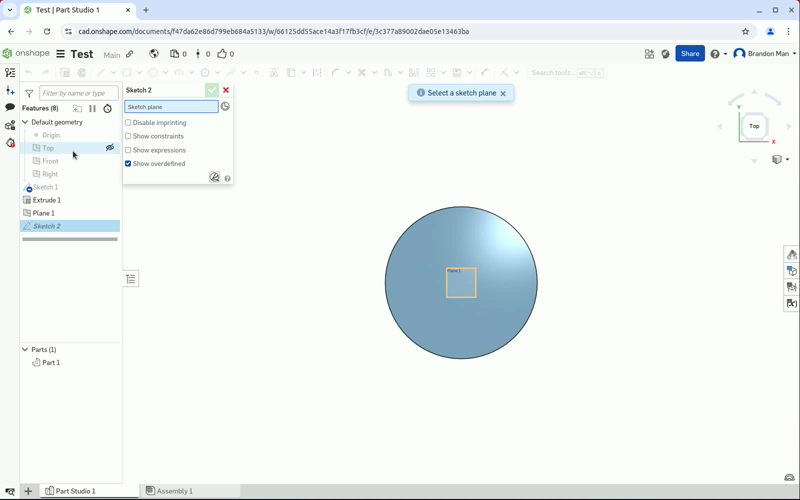
mouse_move(73, 215)
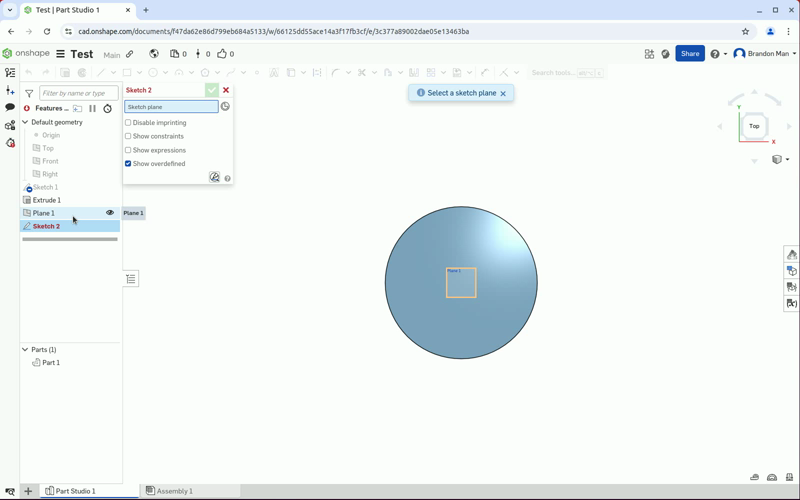
click(73, 215)
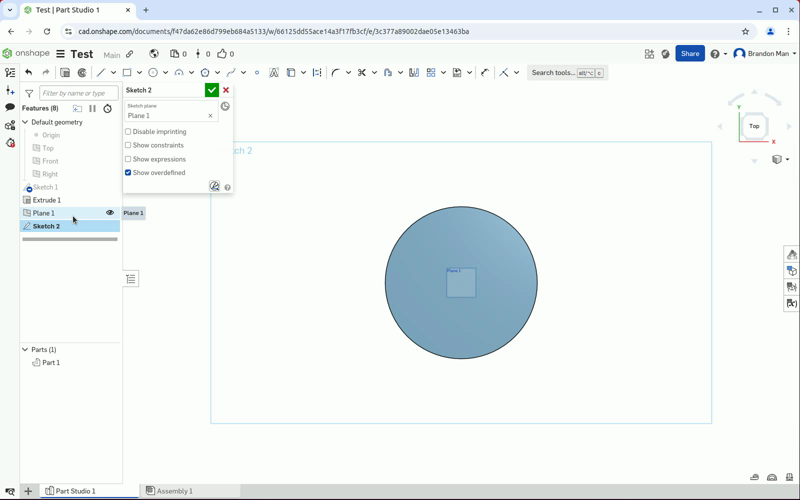
mouse_move(73, 352)
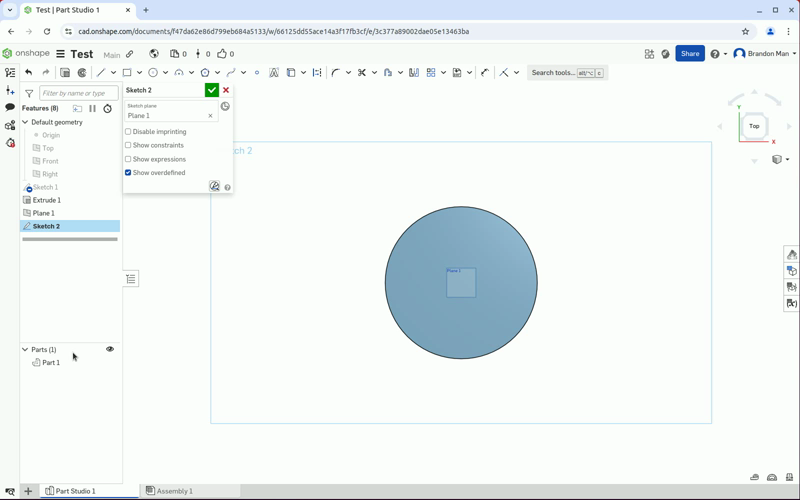
key(y)
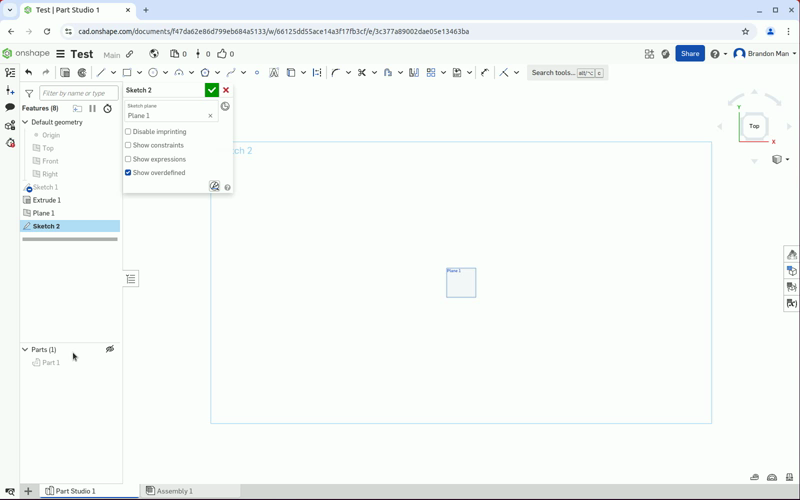
key(c)
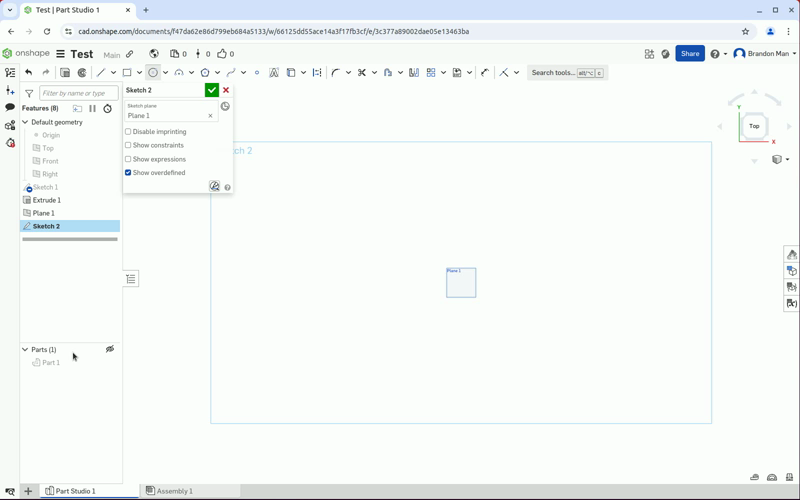
key_down(shift)
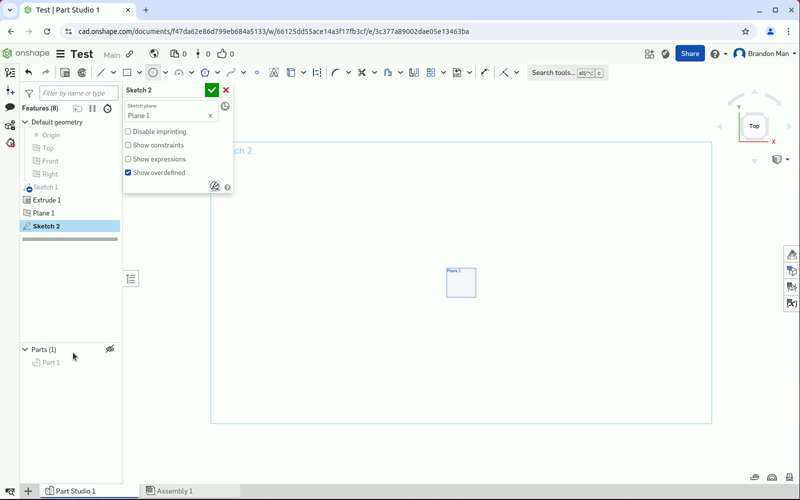
mouse_move(460, 282)
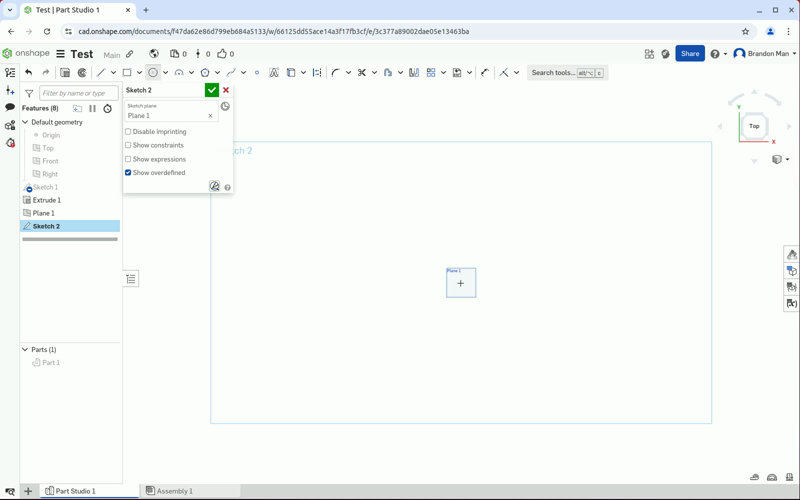
click(460, 282)
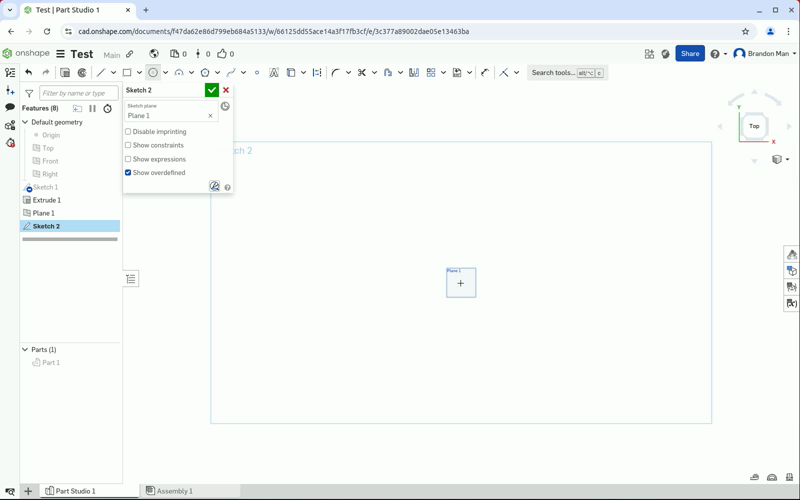
key_up(shift)
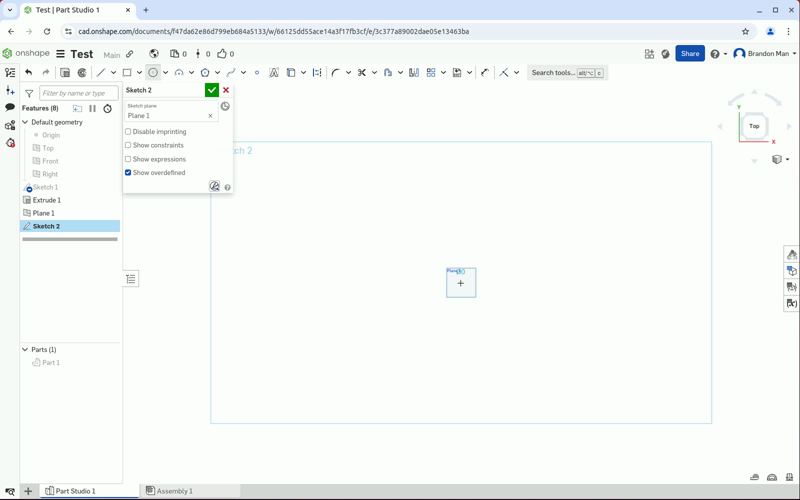
mouse_move(528, 282)
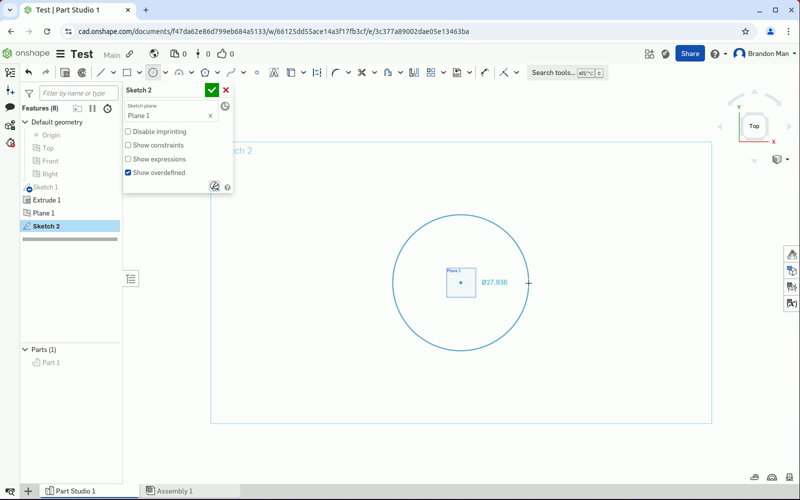
click(528, 282)
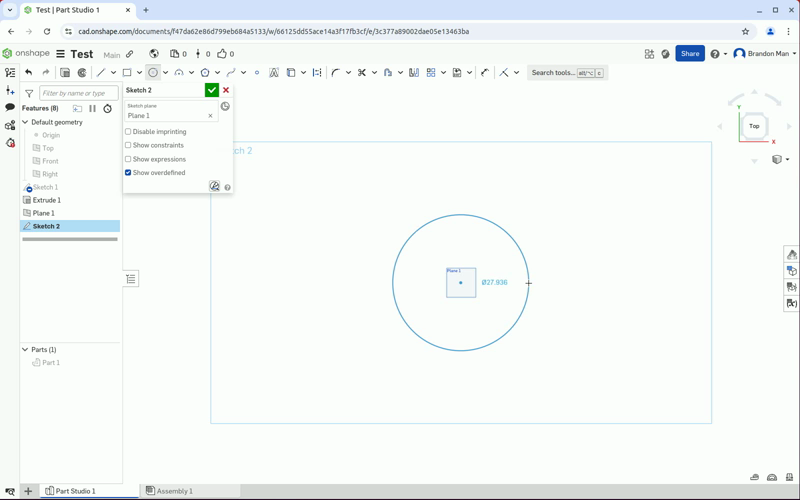
key(esc)
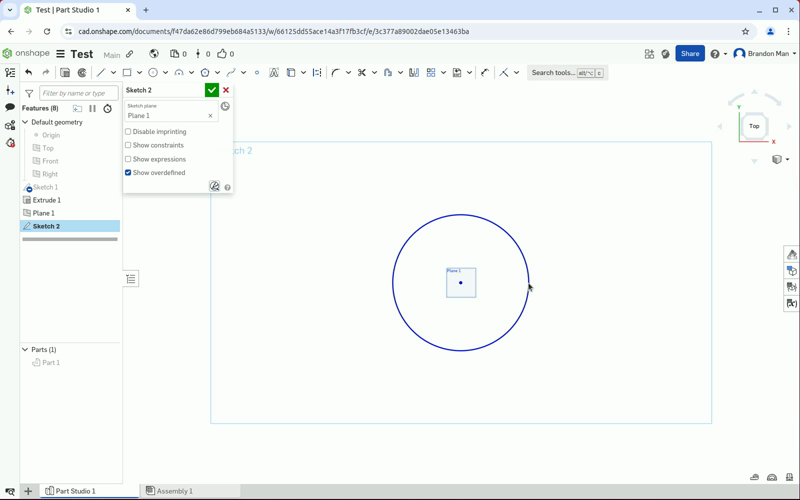
mouse_move(409, 306)
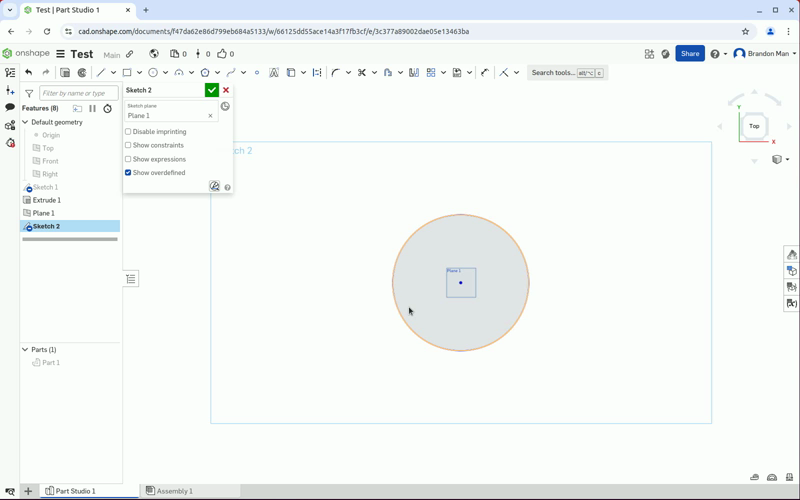
click(409, 306)
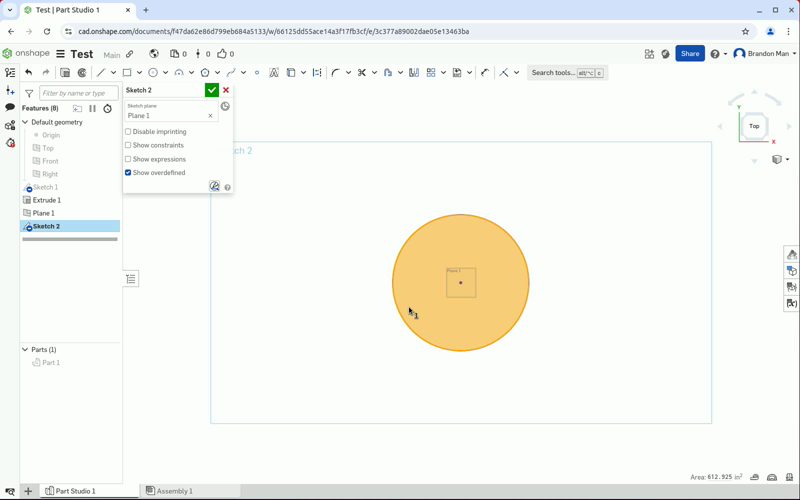
mouse_move(73, 352)
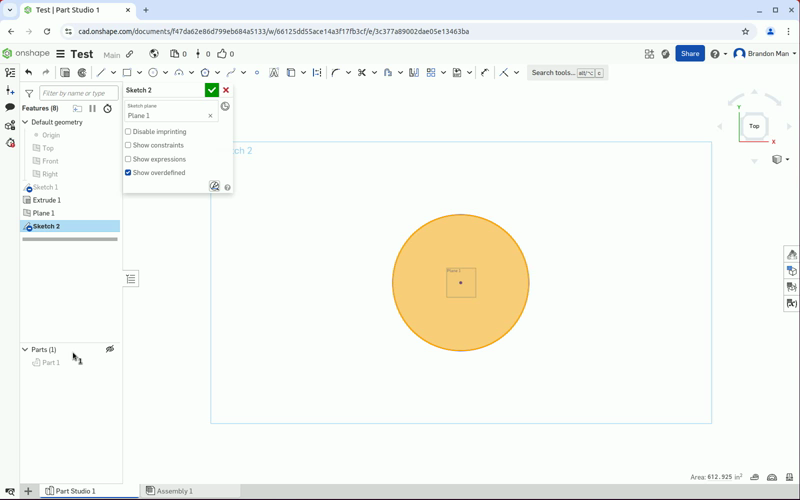
key(shift+y)
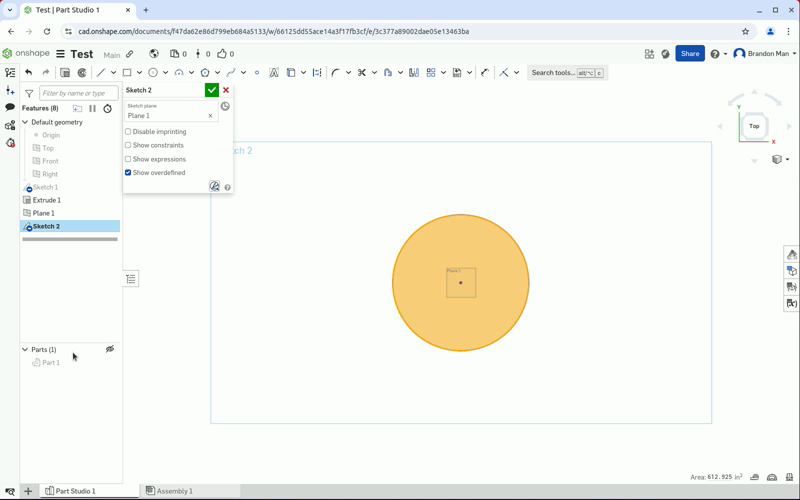
key(shift+e)
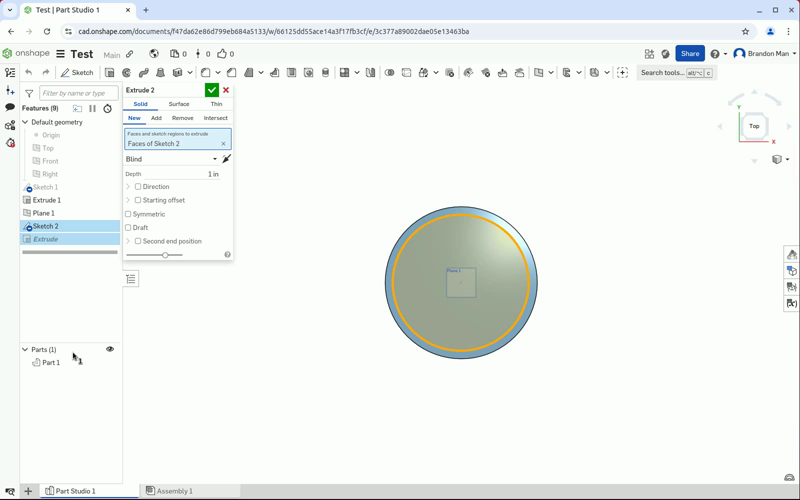
mouse_move(143, 106)
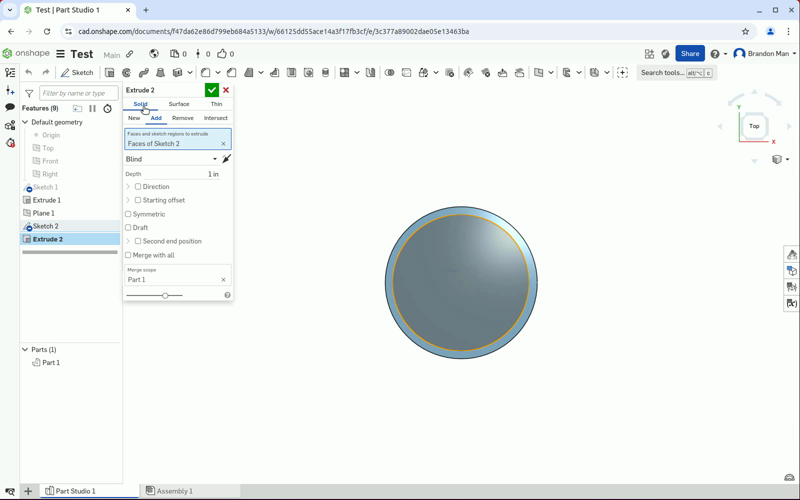
click(143, 106)
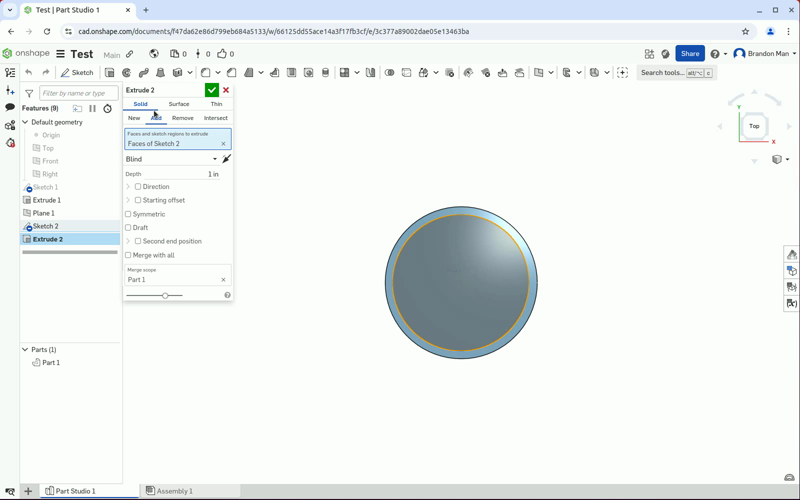
mouse_move(186, 120)
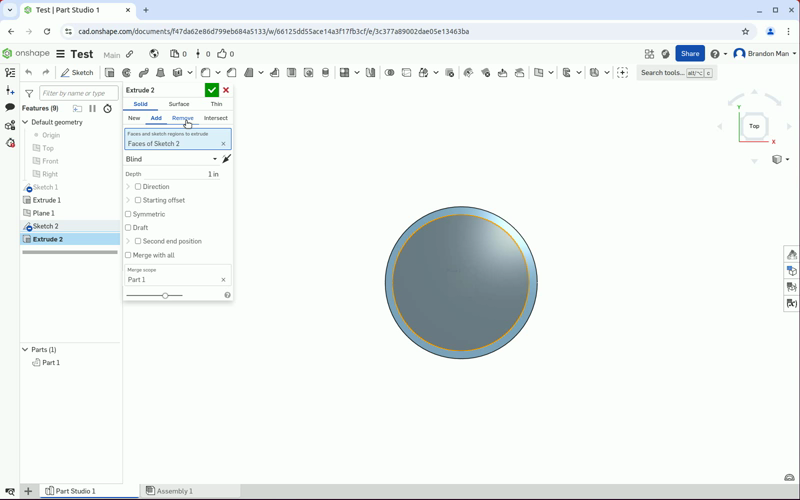
click(186, 120)
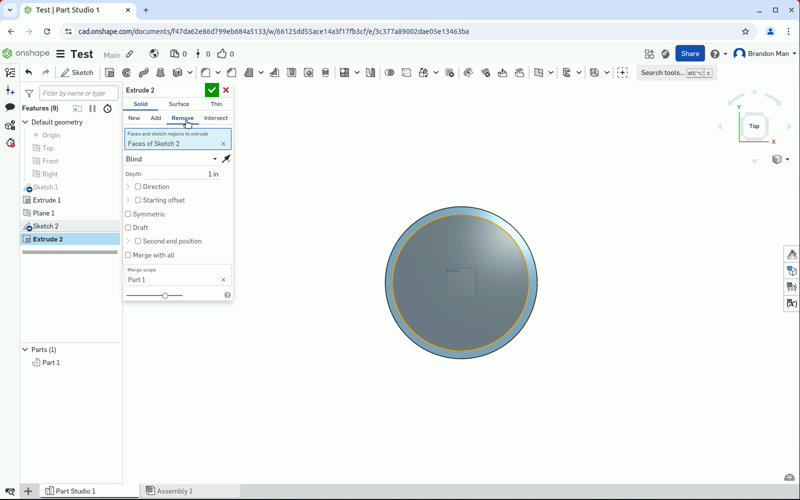
key(tab, 4)
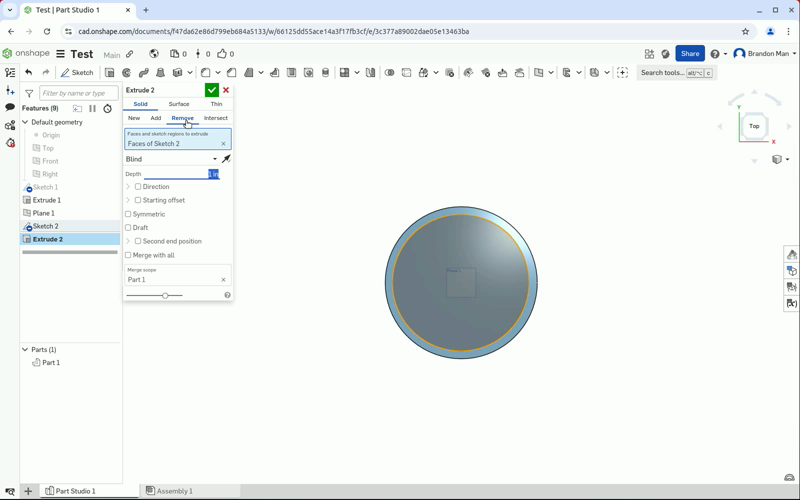
text(21.183)
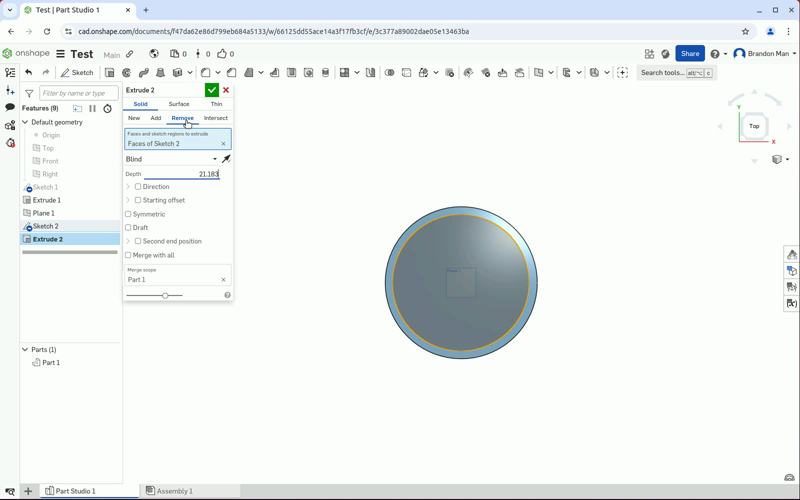
key(tab, 6)
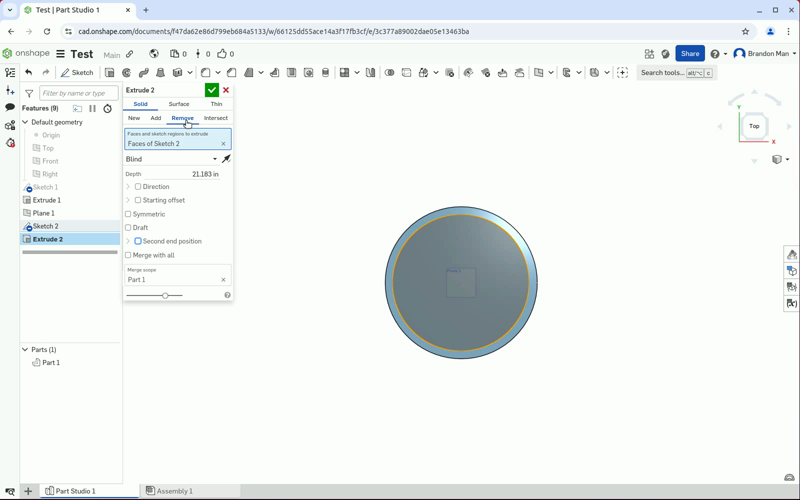
key(space)
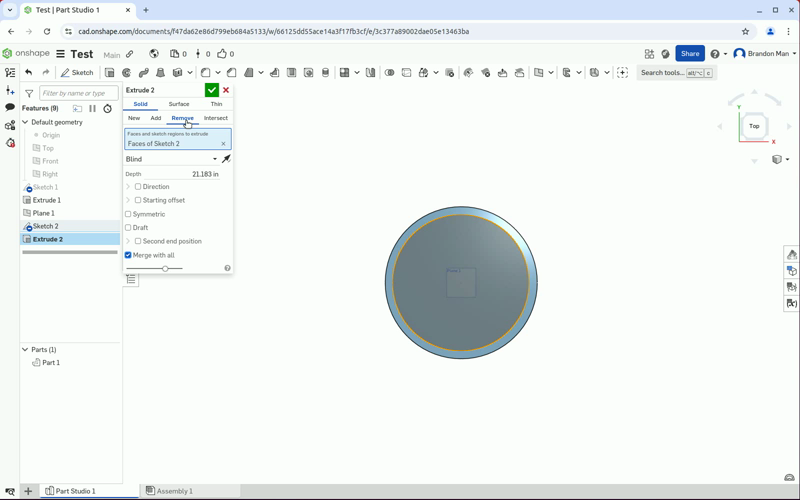
key(enter)
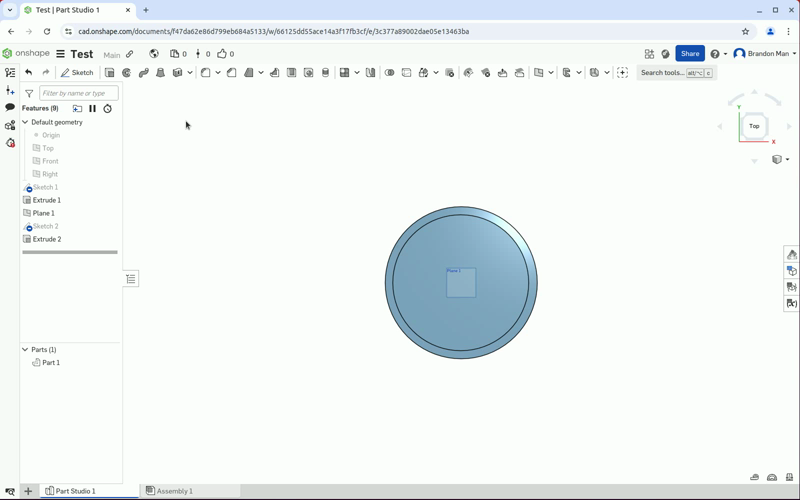
key(shift+h)
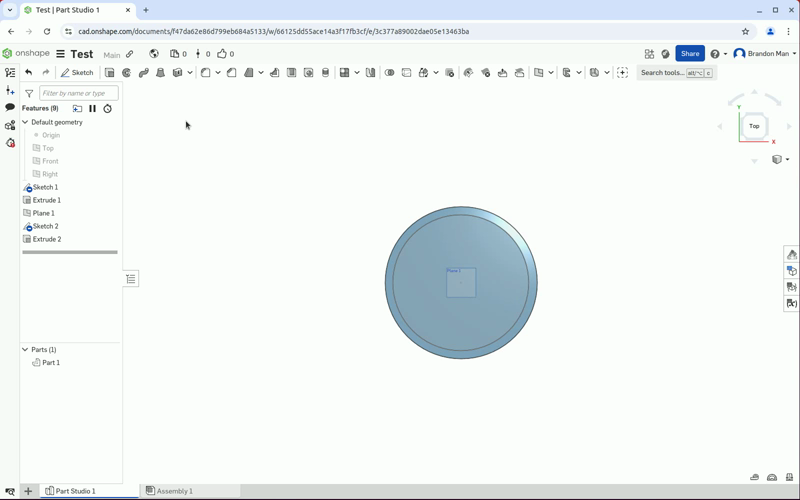
key(shift+h)
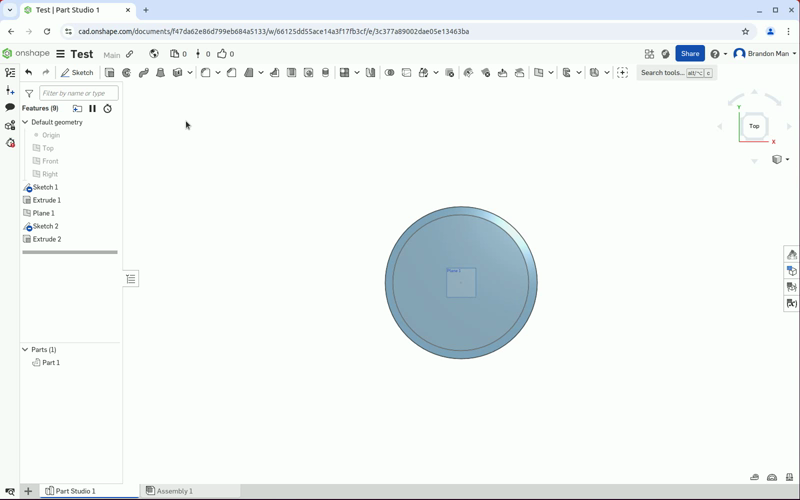
key(shift+7)
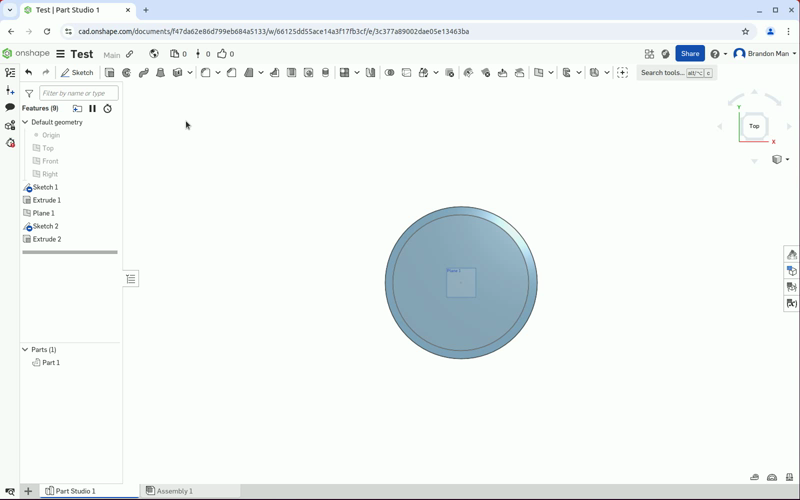
key(up, 3)
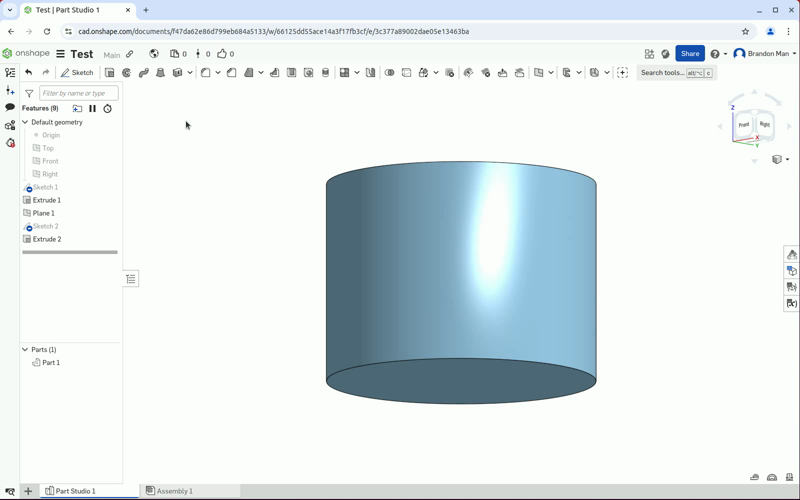
key(left, 3)
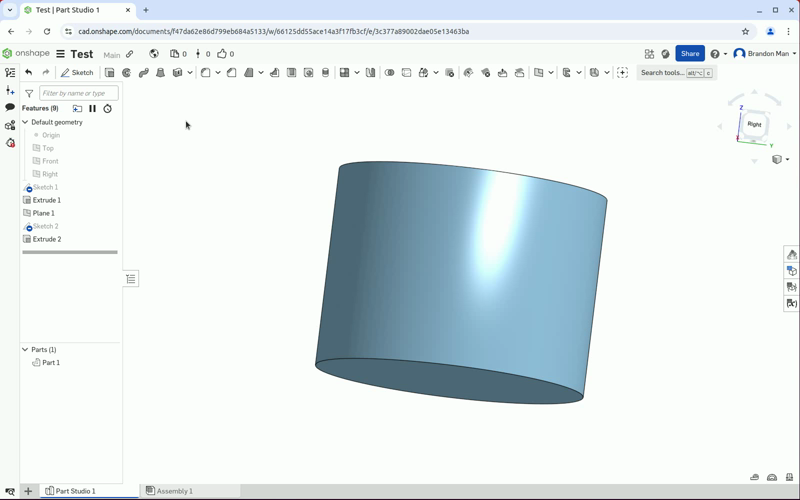
key(right, 3)
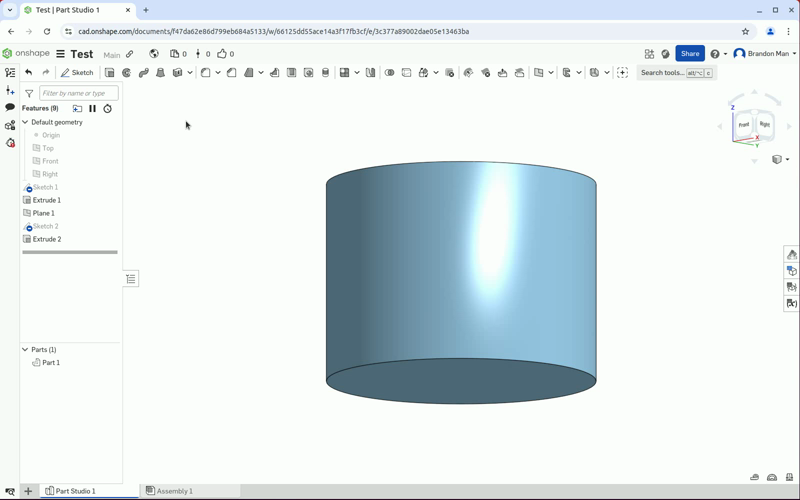
key(down, 3)
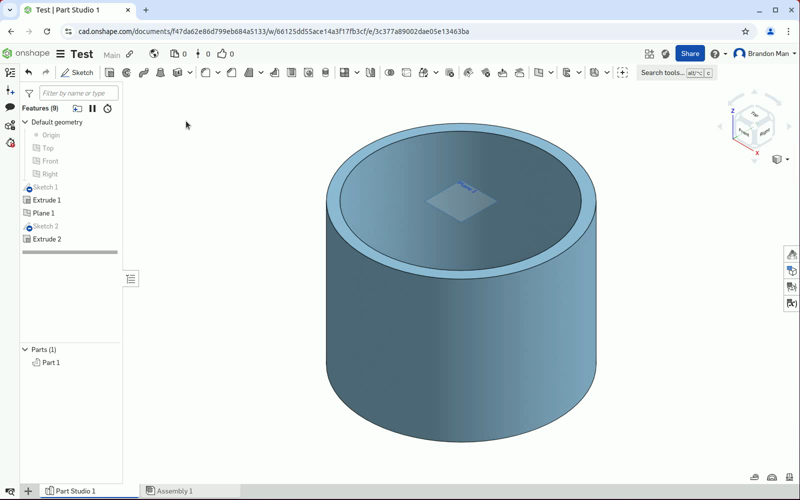
mouse_move(73, 189)
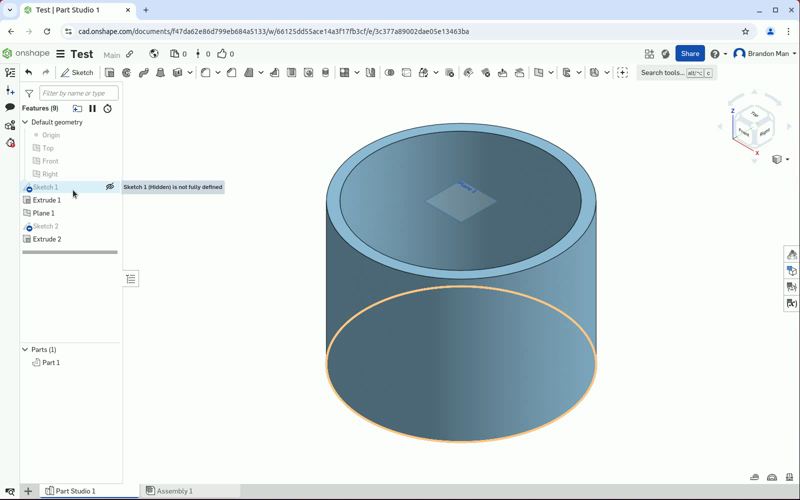
click(73, 189)